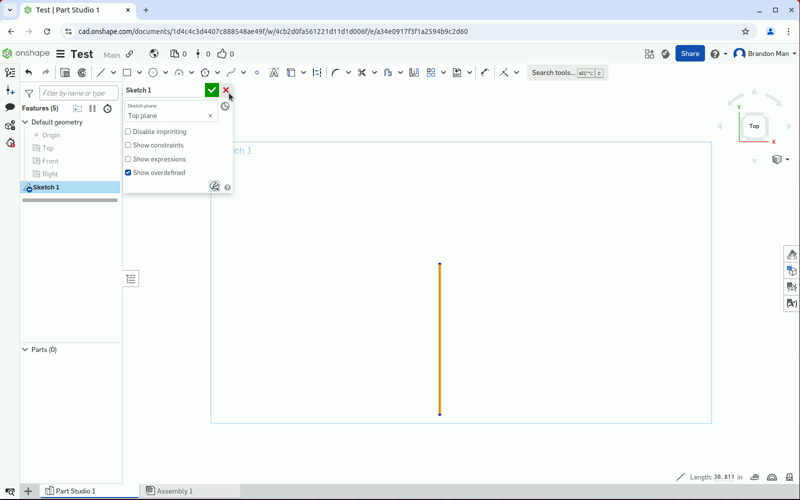
key(shift+h)
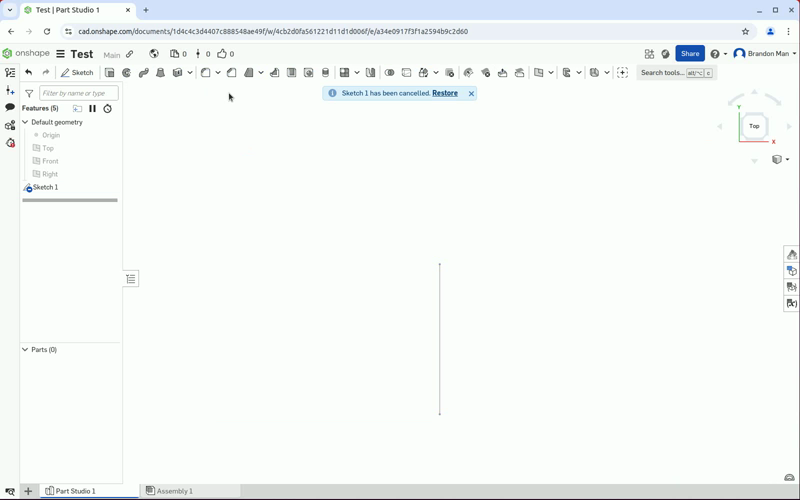
key(shift+s)
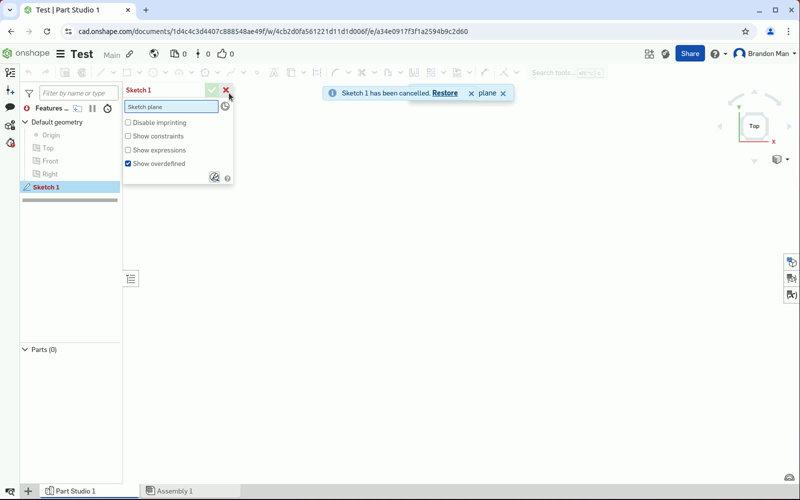
mouse_move(73, 150)
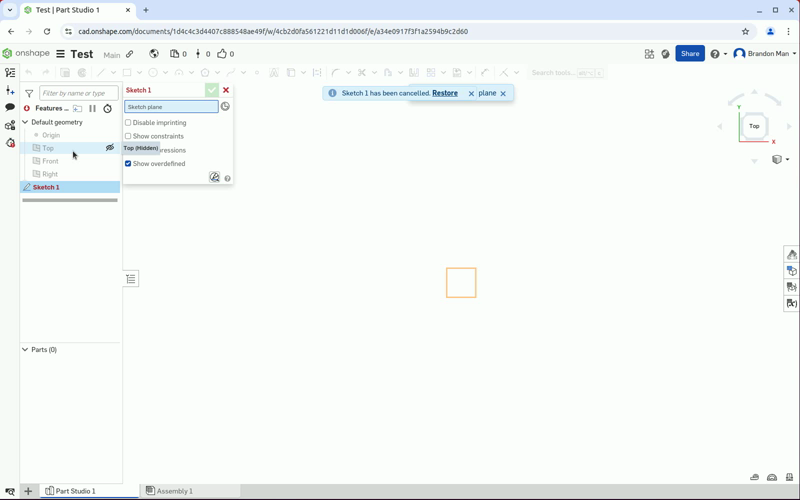
click(73, 150)
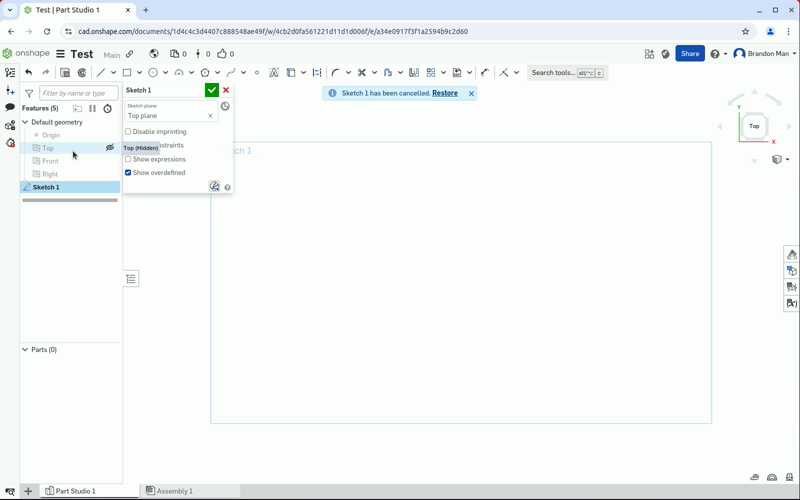
mouse_move(73, 352)
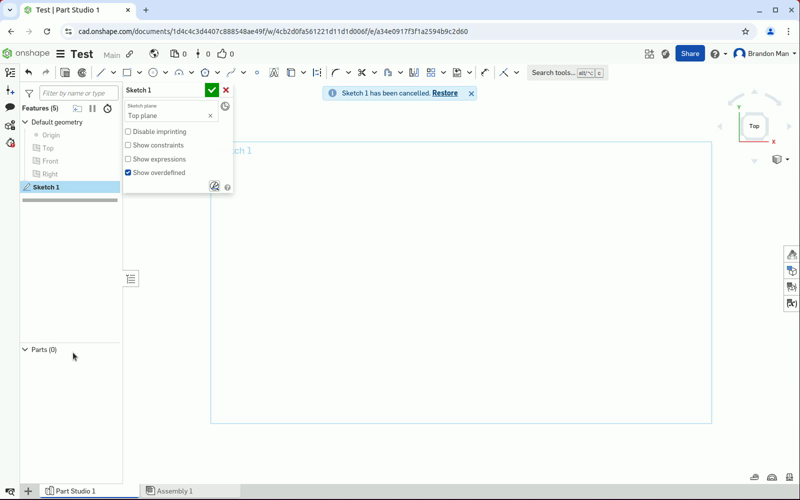
key(y)
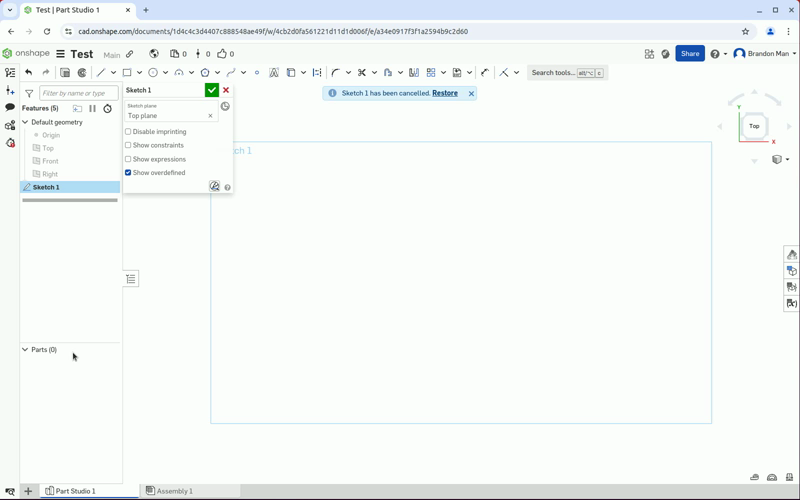
key(c)
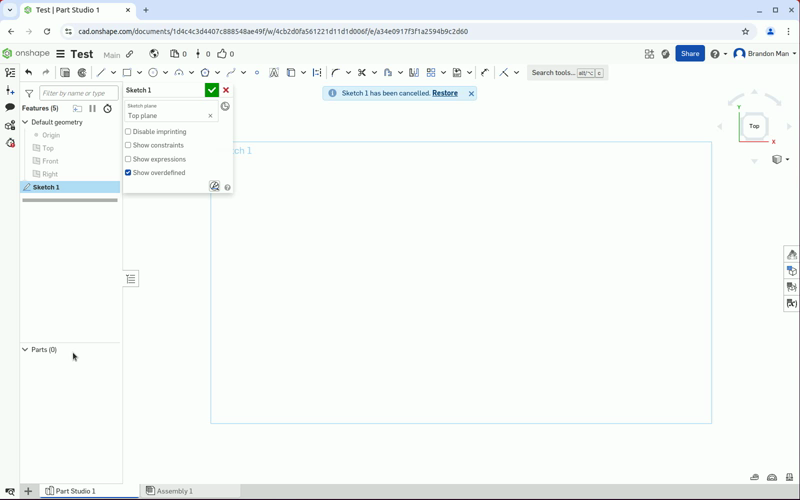
key_down(shift)
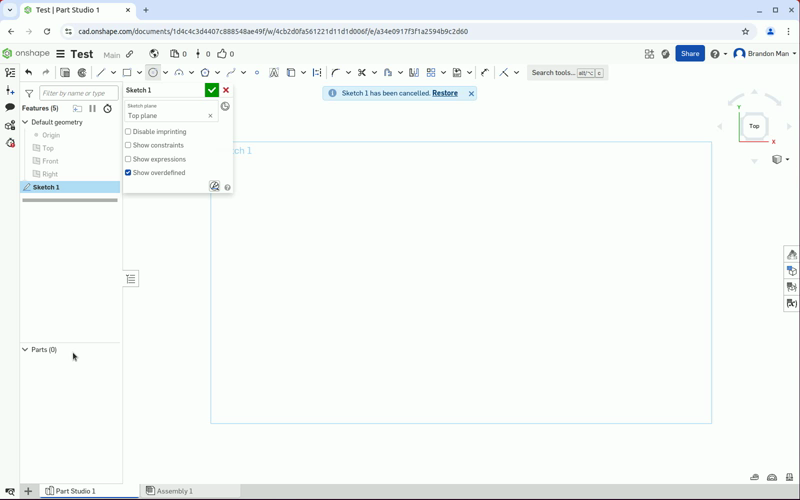
mouse_move(461, 282)
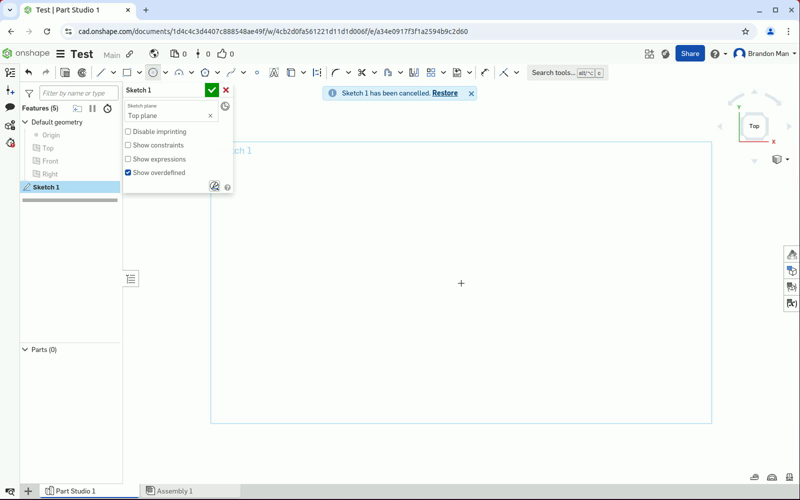
click(461, 282)
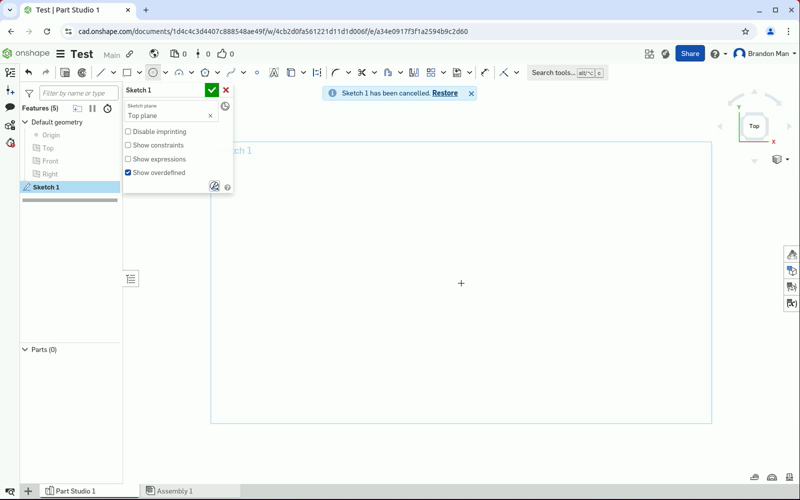
key_up(shift)
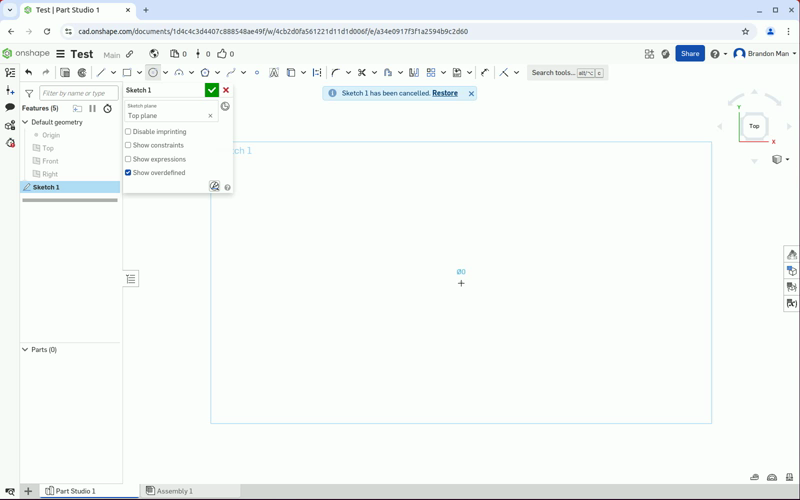
mouse_move(574, 282)
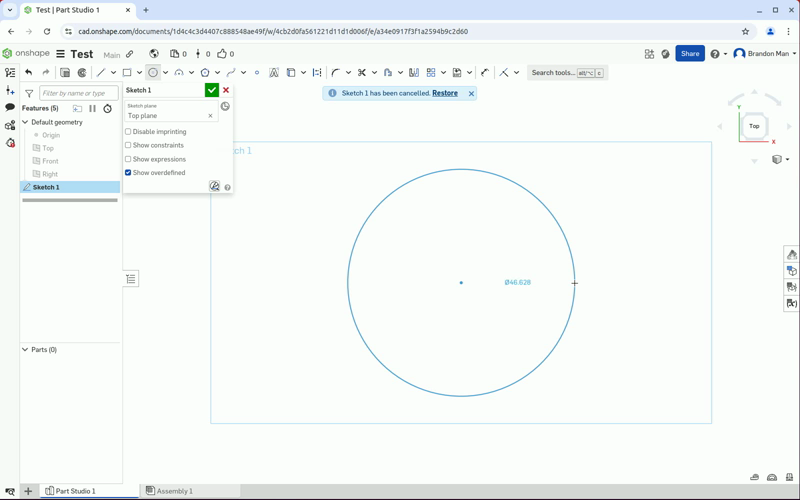
click(574, 282)
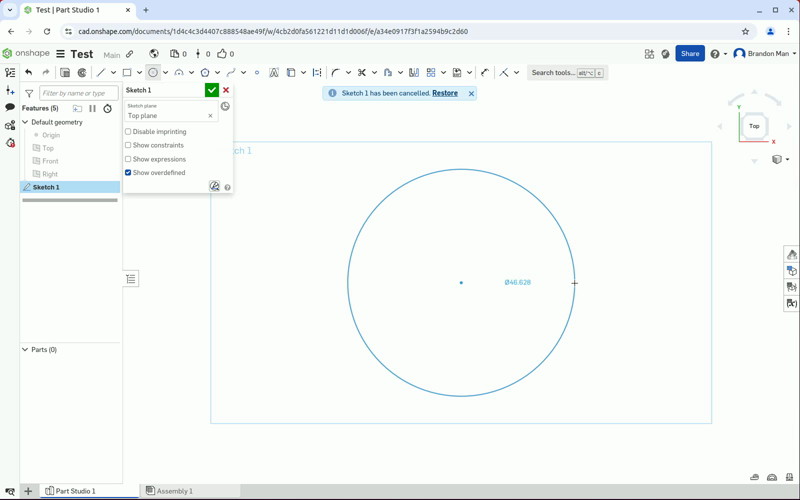
key(esc)
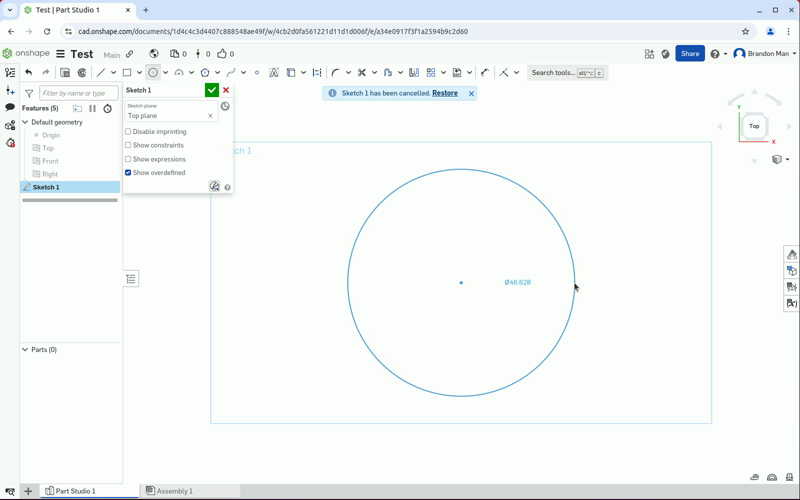
mouse_move(498, 351)
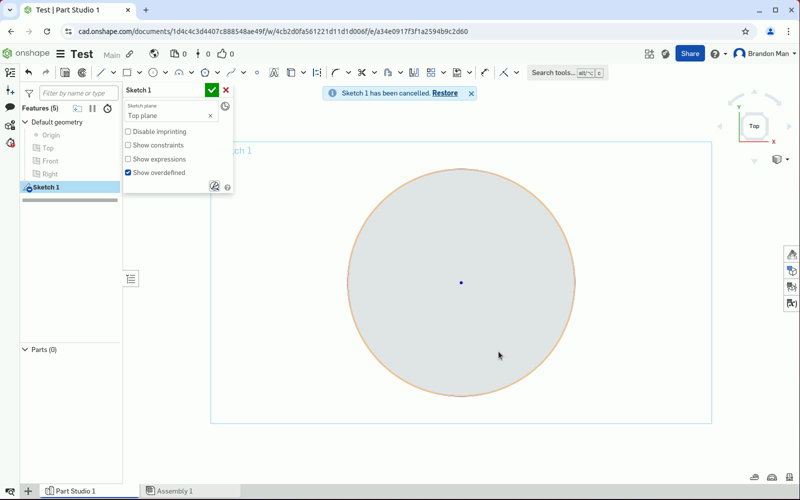
click(498, 351)
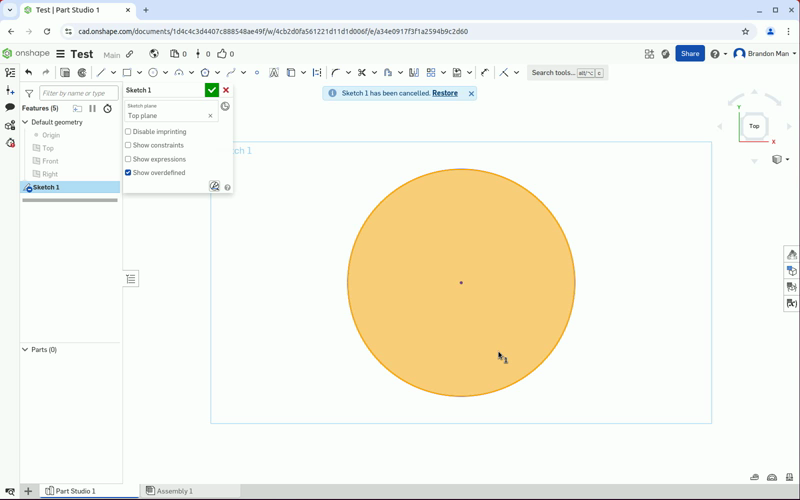
mouse_move(73, 352)
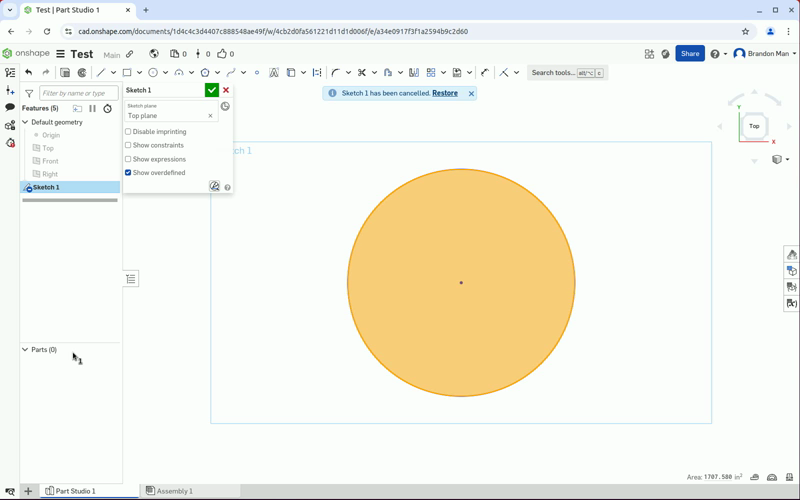
key(shift+y)
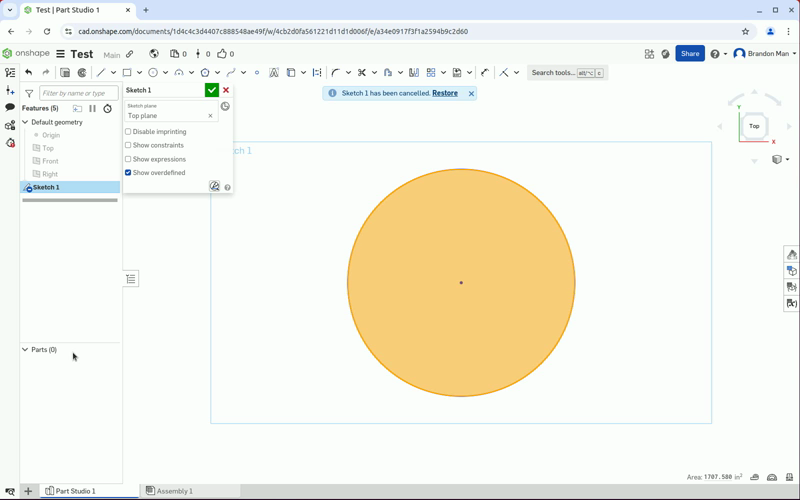
key(shift+e)
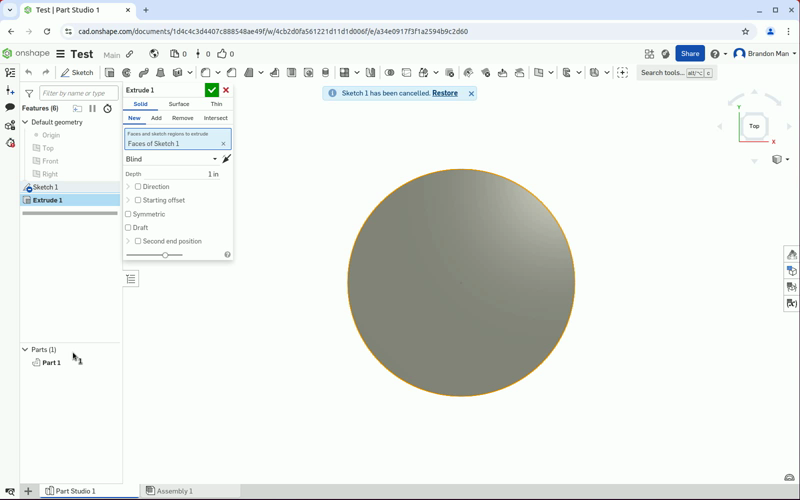
mouse_move(143, 106)
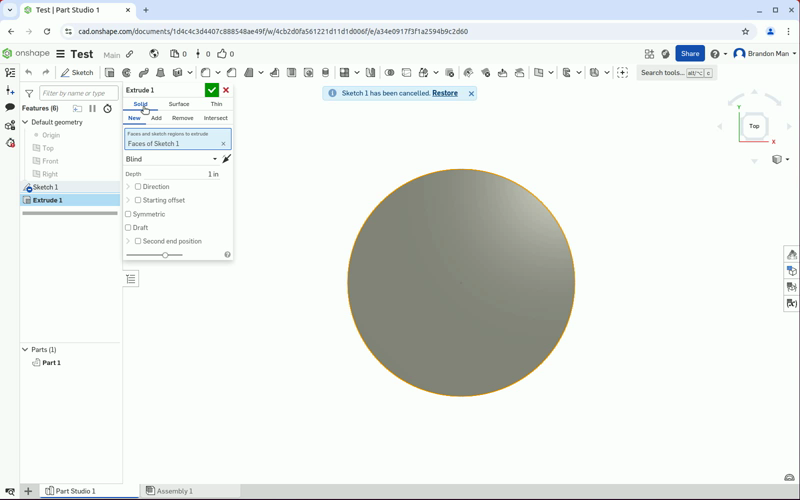
click(143, 106)
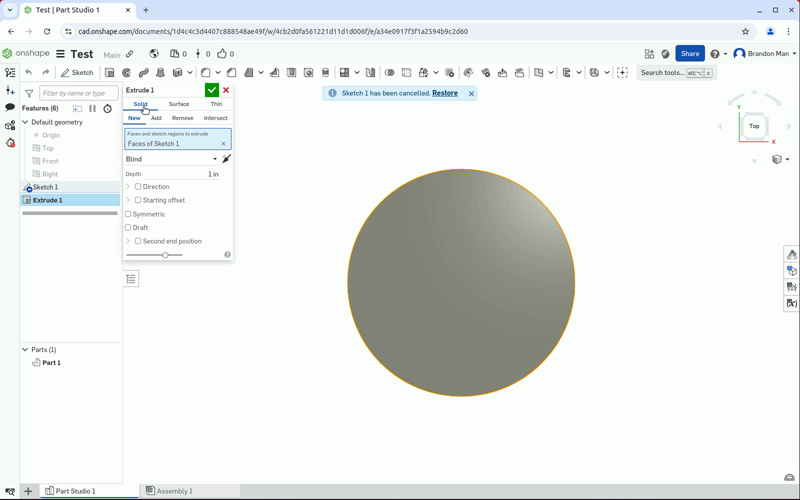
mouse_move(137, 120)
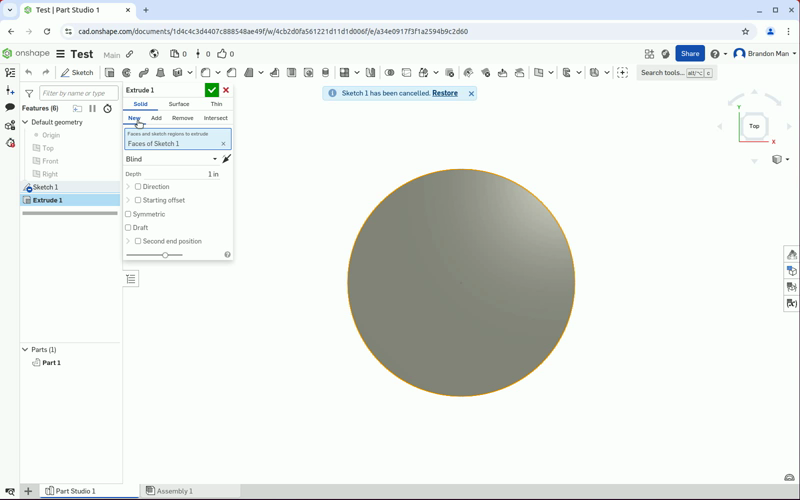
click(137, 120)
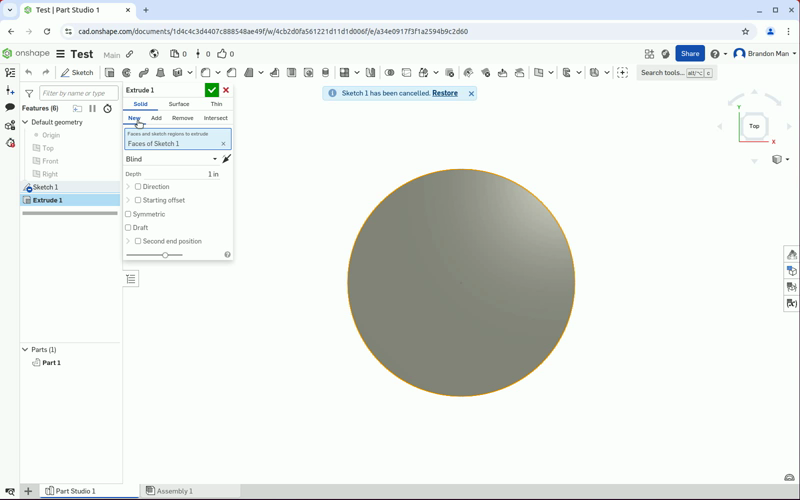
key(tab, 4)
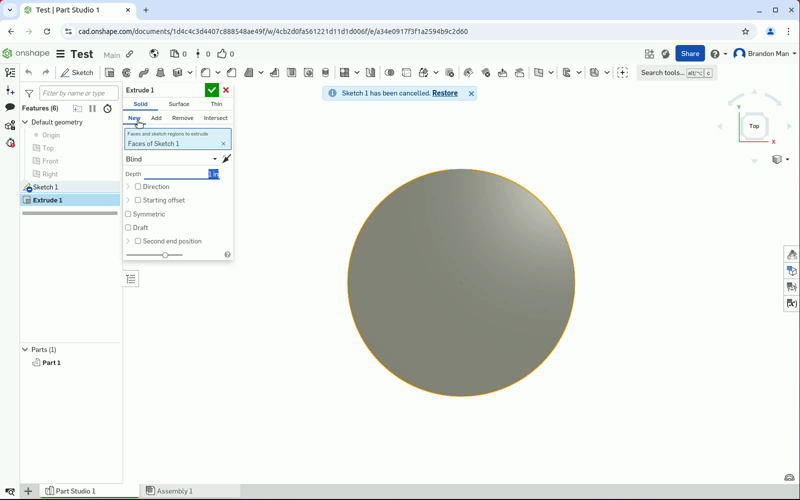
text(1.444)
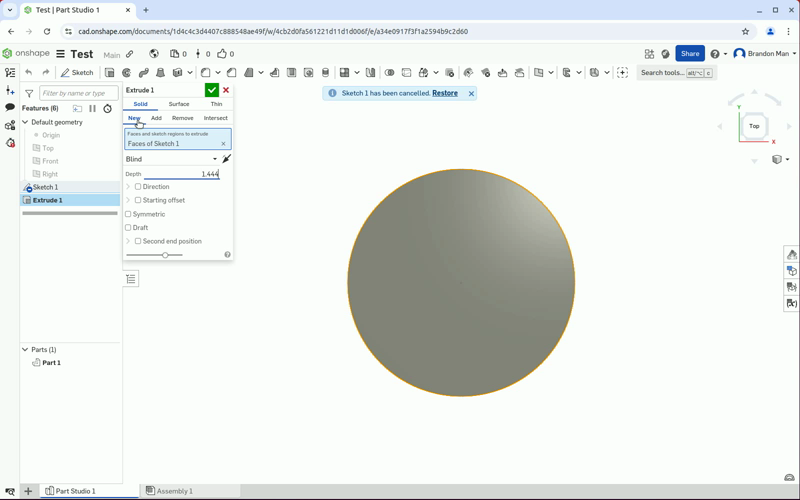
key(enter)
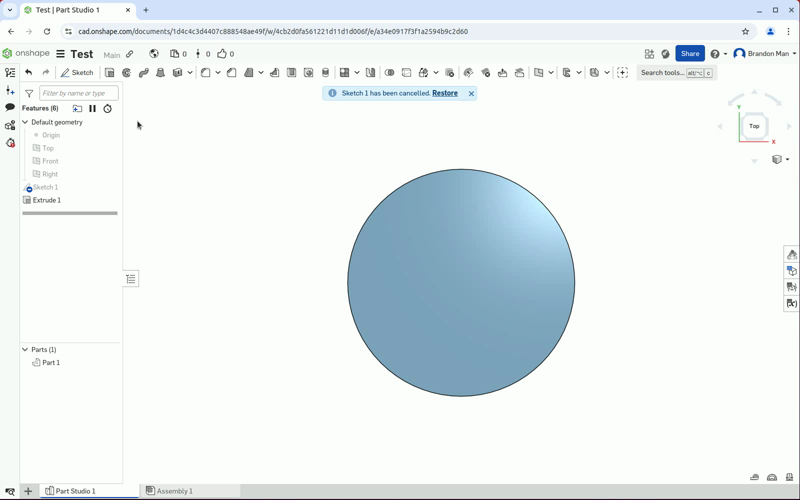
key(shift+h)
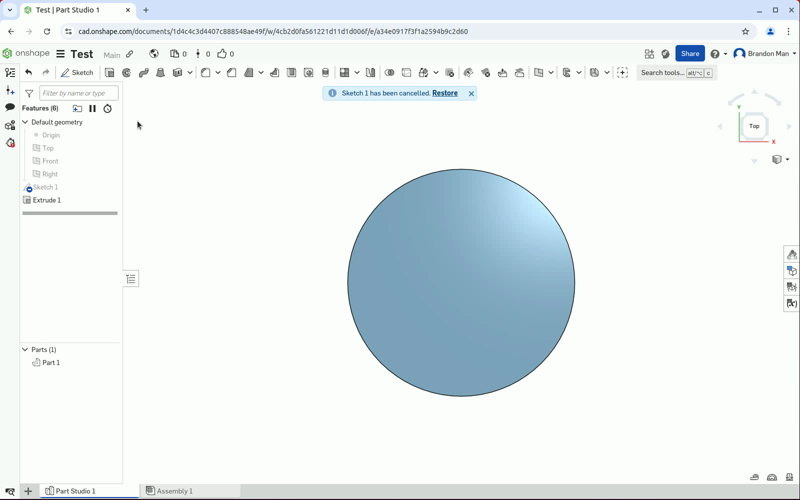
key(shift+h)
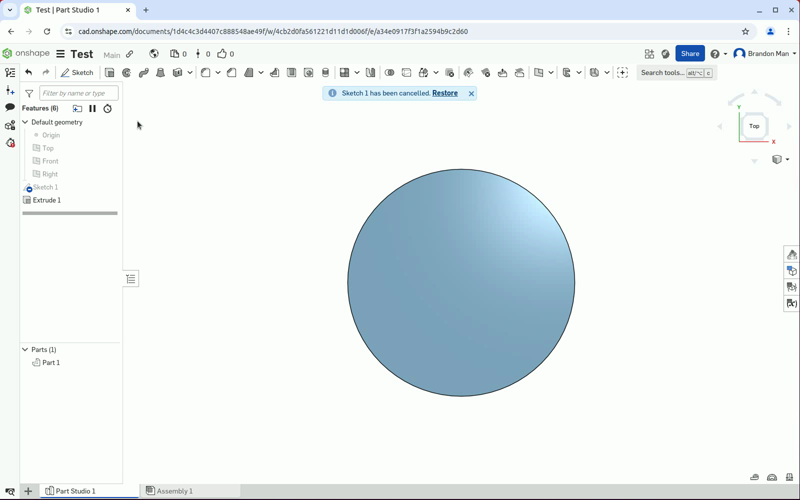
mouse_move(73, 189)
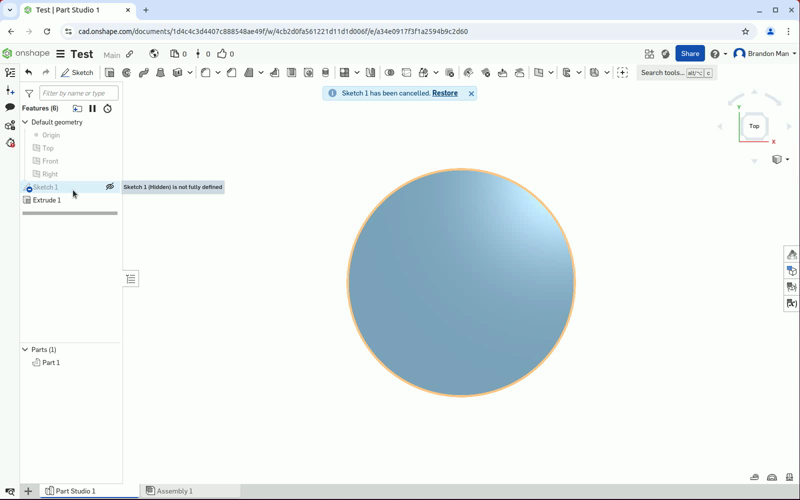
click(73, 189)
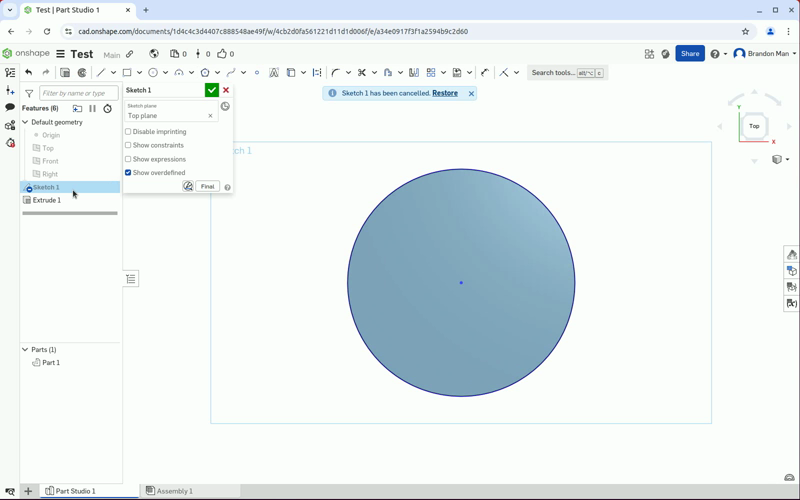
mouse_move(229, 92)
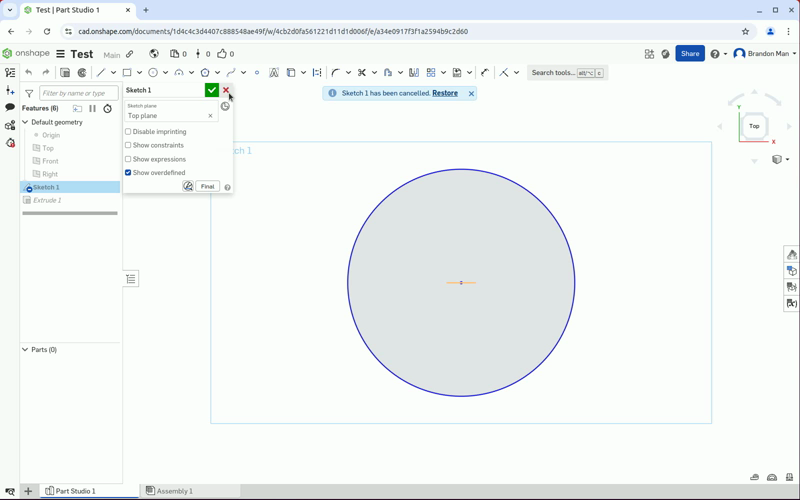
click(229, 92)
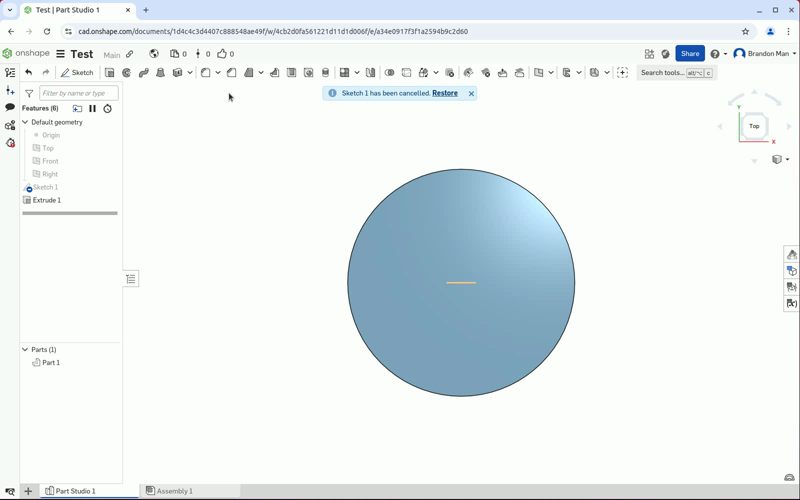
mouse_move(541, 75)
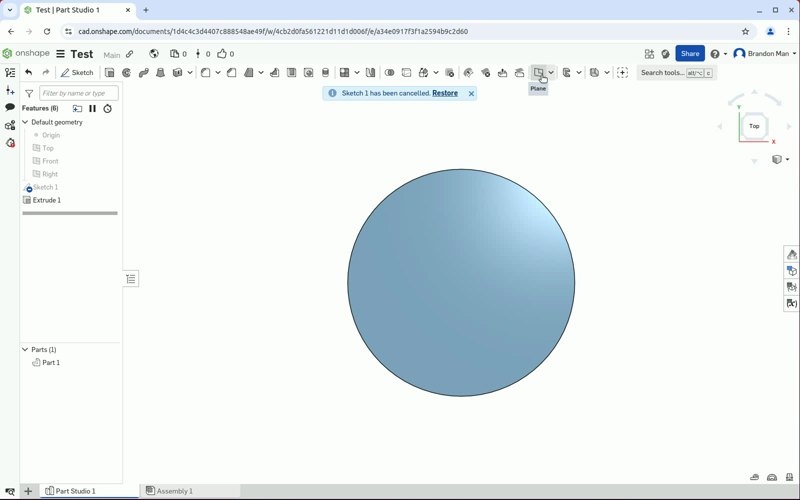
click(541, 75)
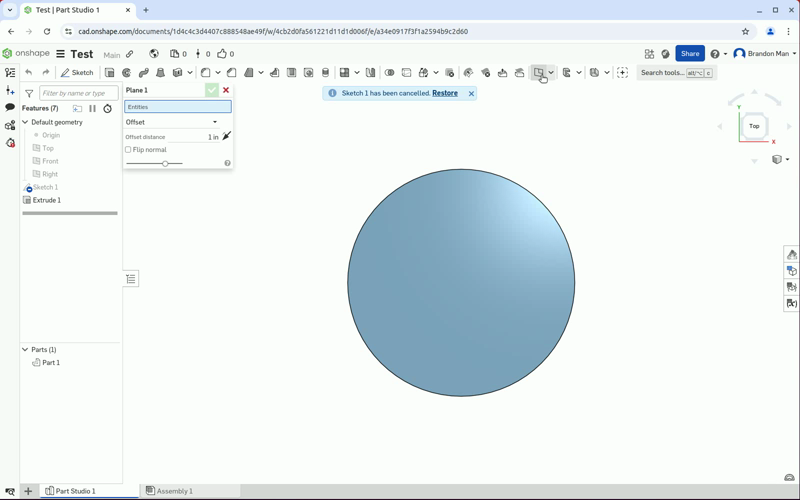
mouse_move(73, 150)
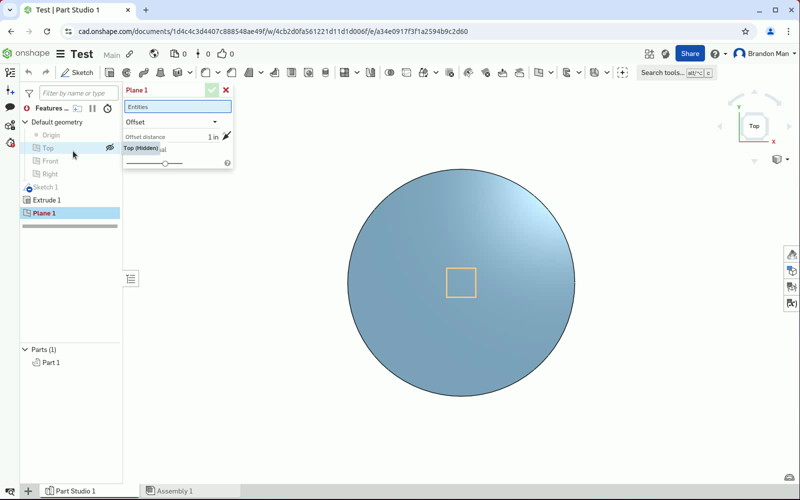
click(73, 150)
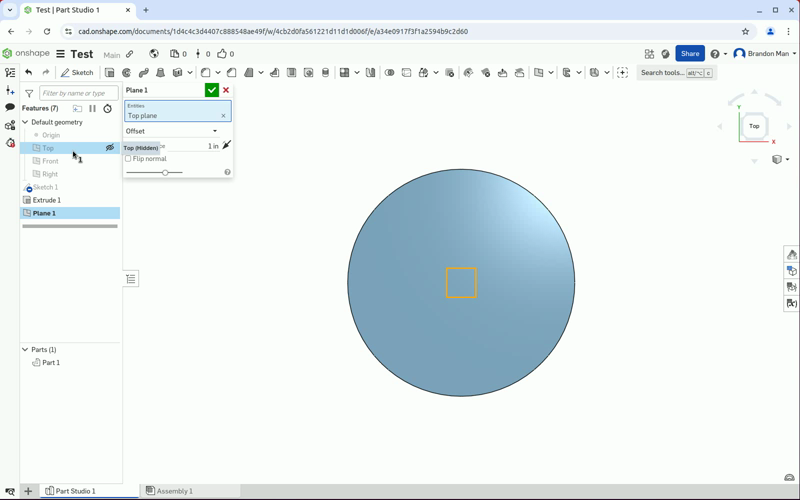
key(tab, 2)
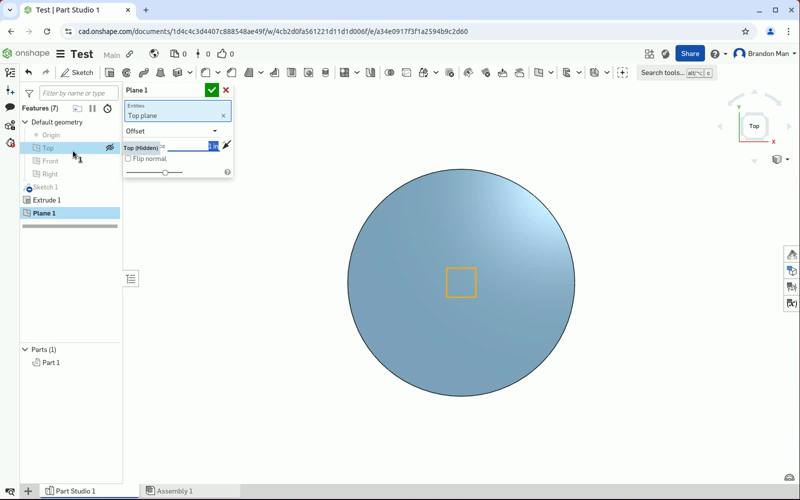
text(1.448)
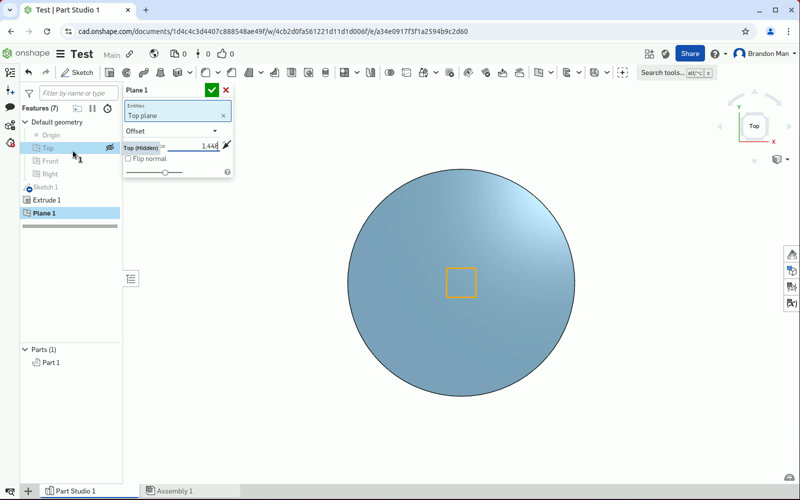
key(enter, 2)
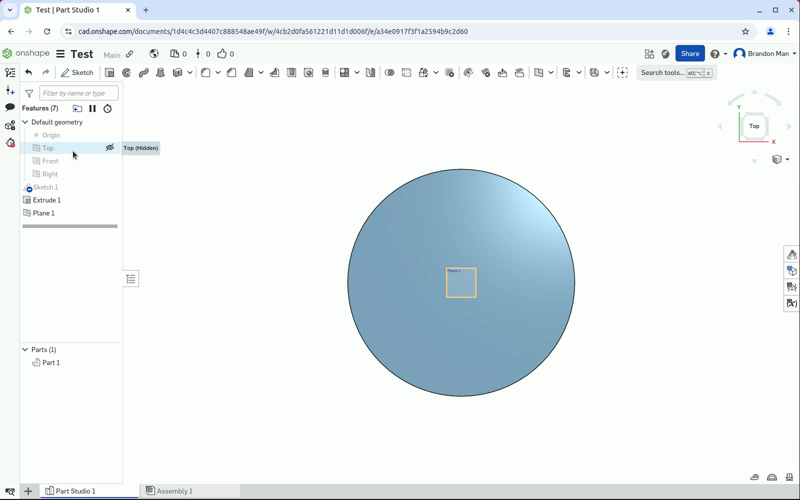
key(shift+s)
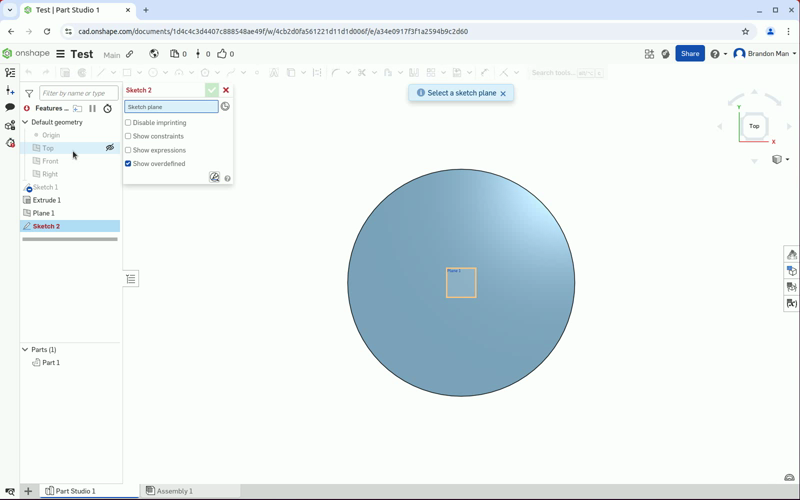
mouse_move(73, 215)
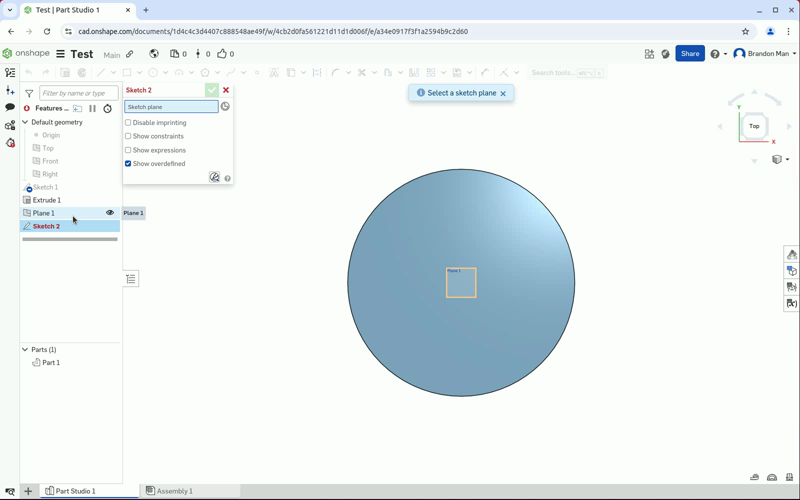
click(73, 215)
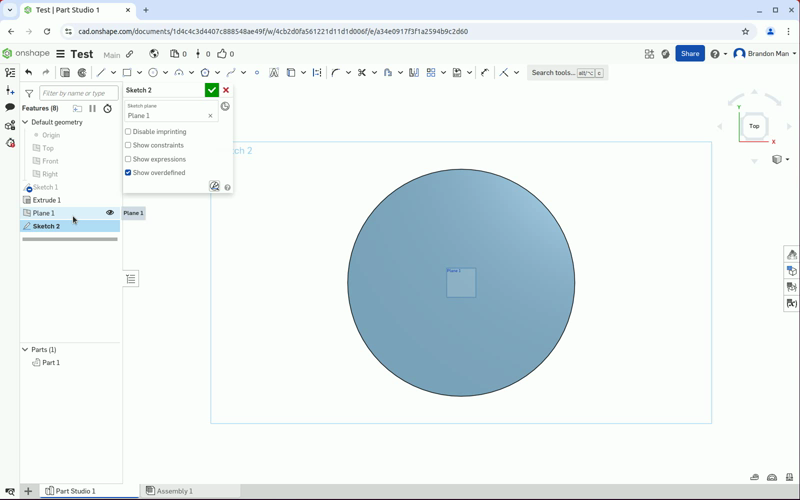
mouse_move(73, 352)
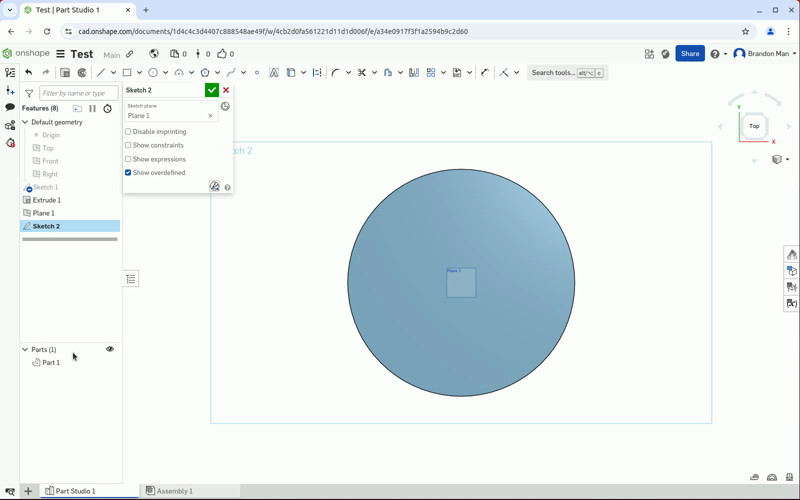
key(y)
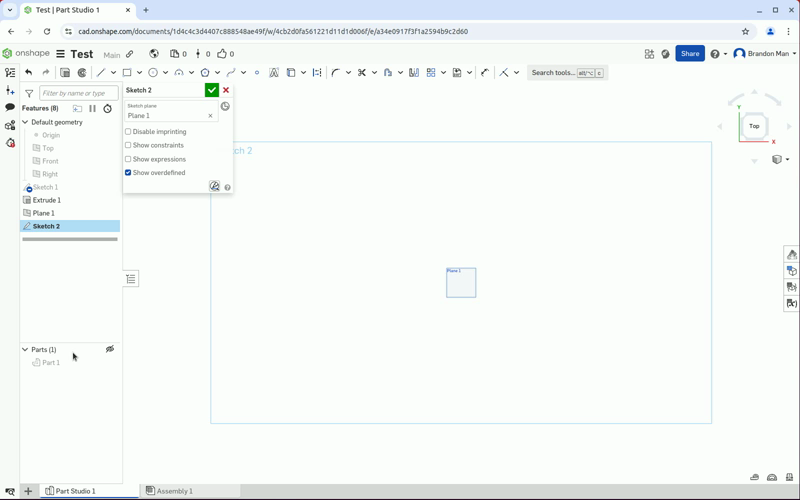
key(c)
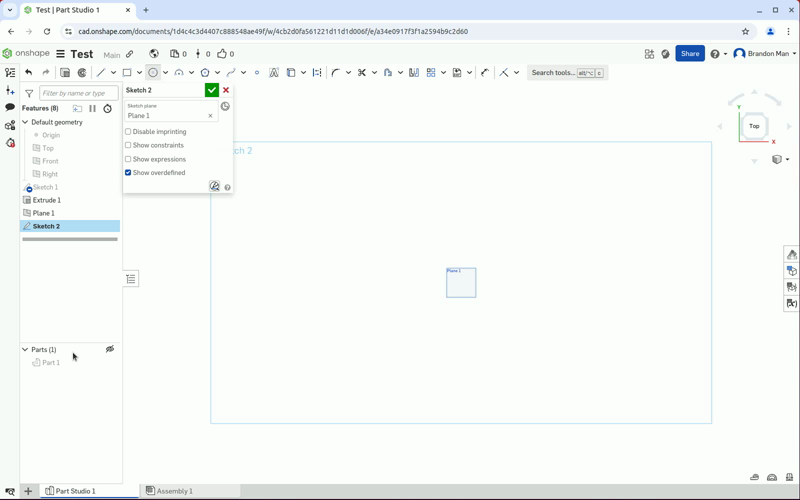
key_down(shift)
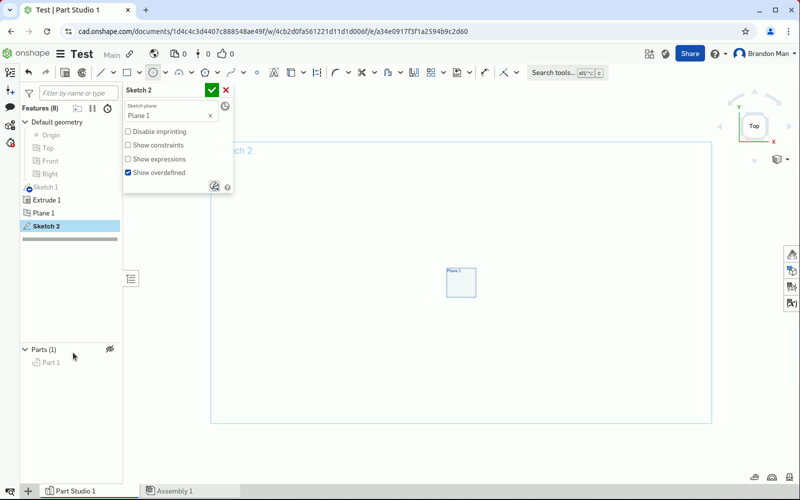
mouse_move(461, 282)
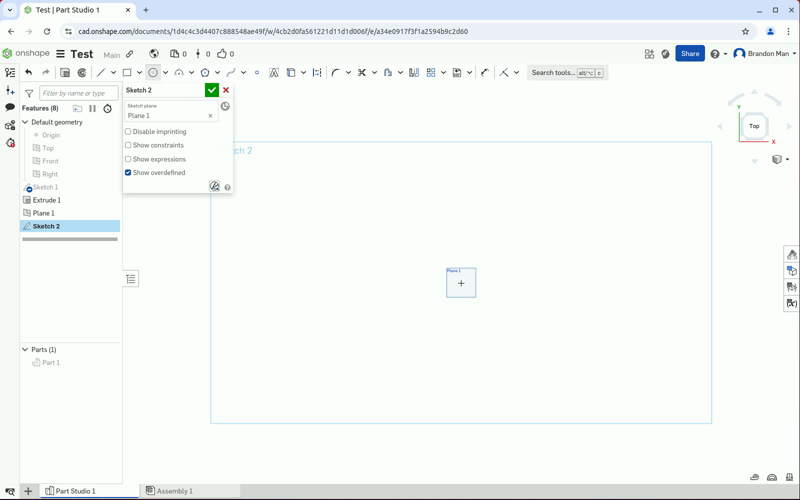
click(461, 282)
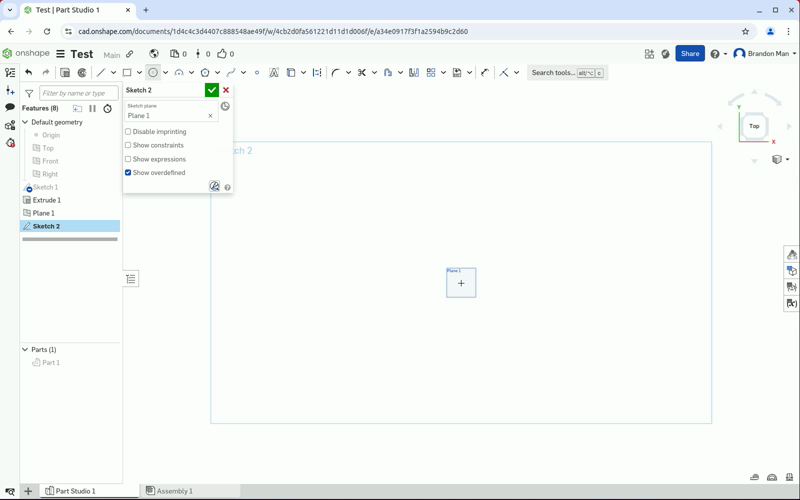
key_up(shift)
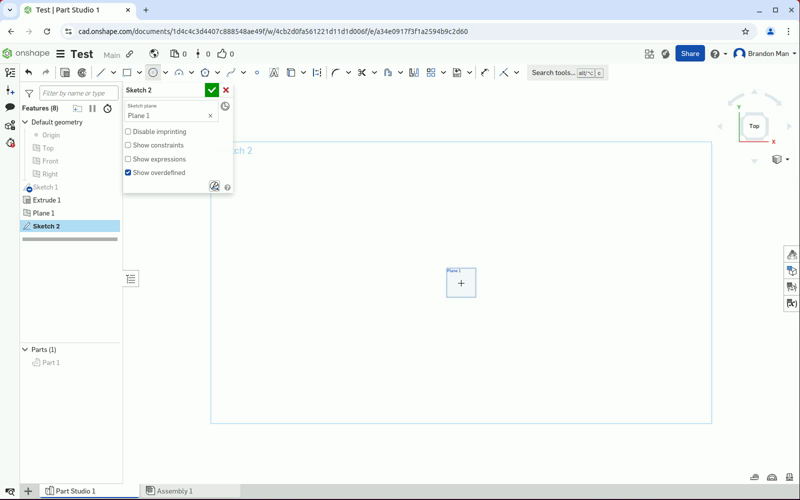
mouse_move(574, 282)
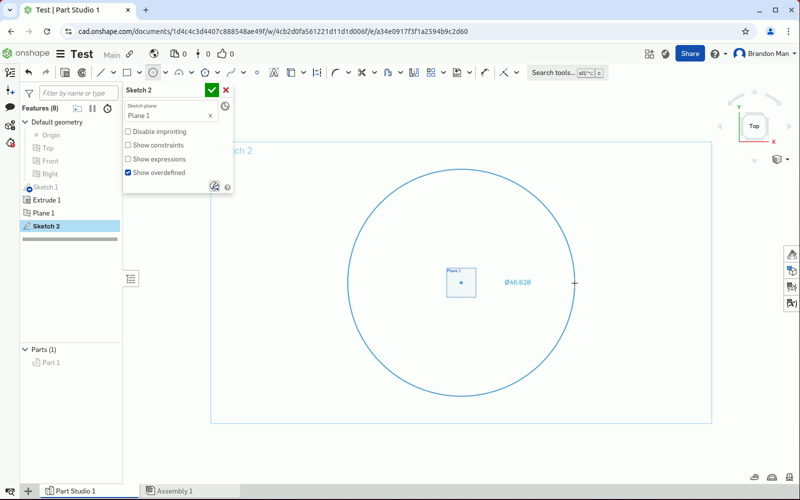
click(574, 282)
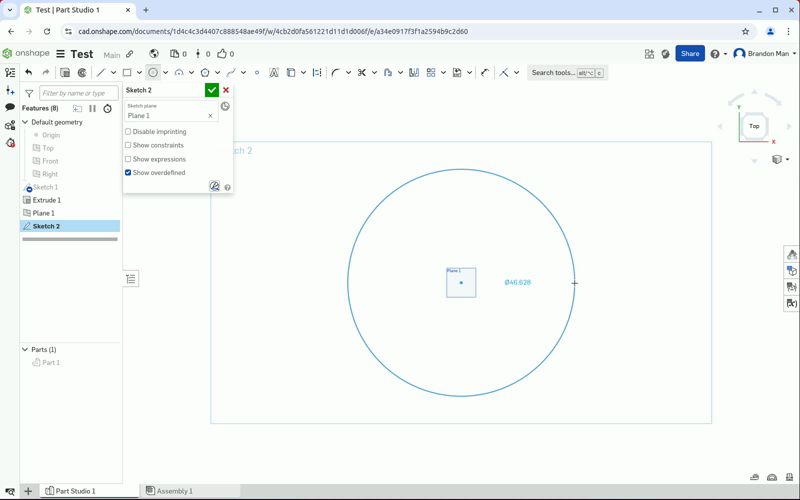
key(esc)
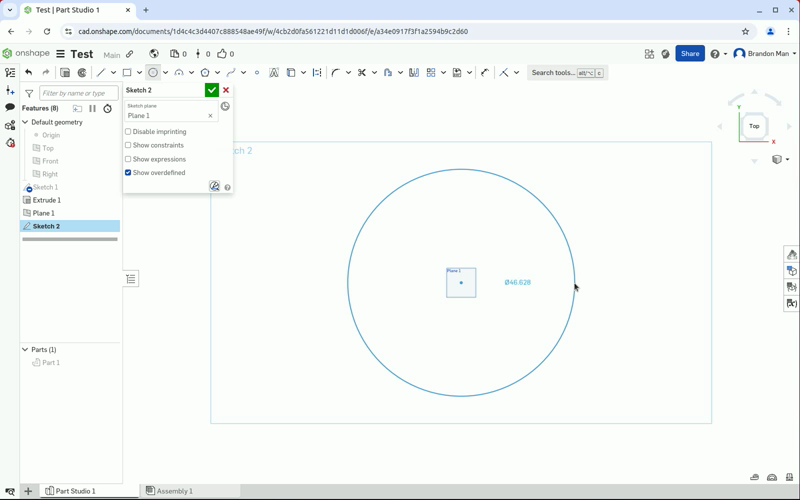
key(c)
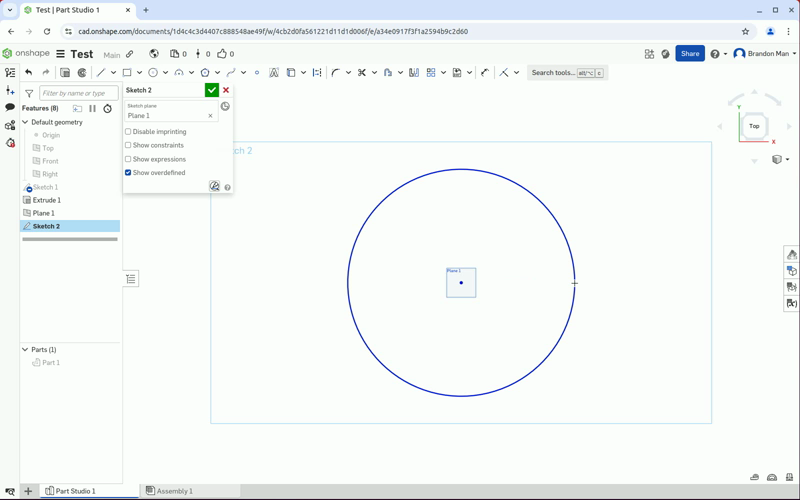
key_down(shift)
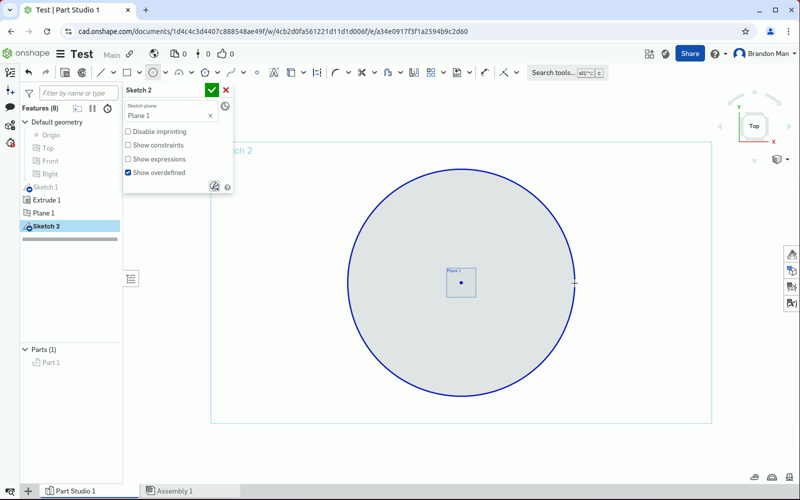
mouse_move(461, 282)
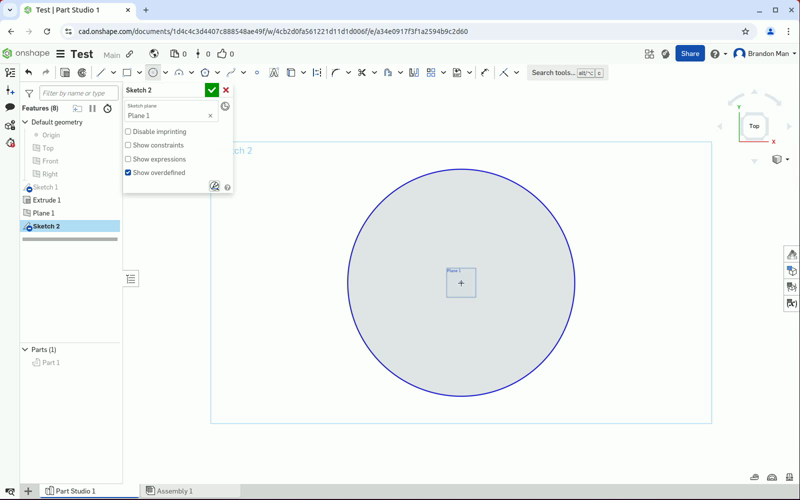
click(461, 282)
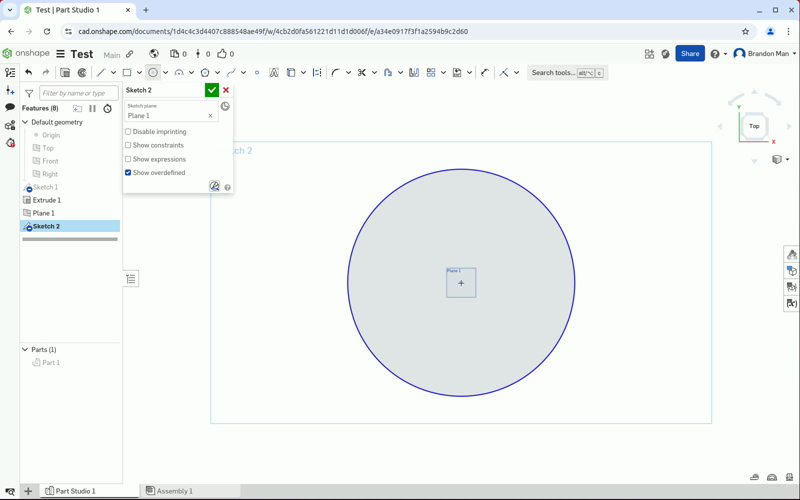
key_up(shift)
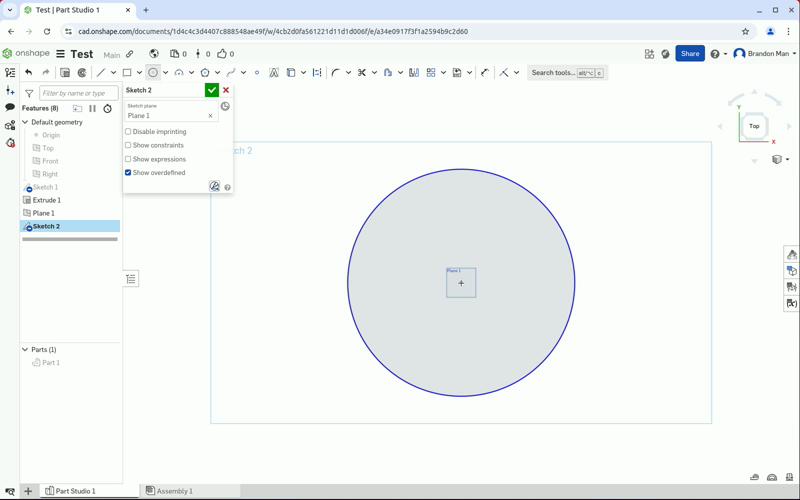
mouse_move(560, 282)
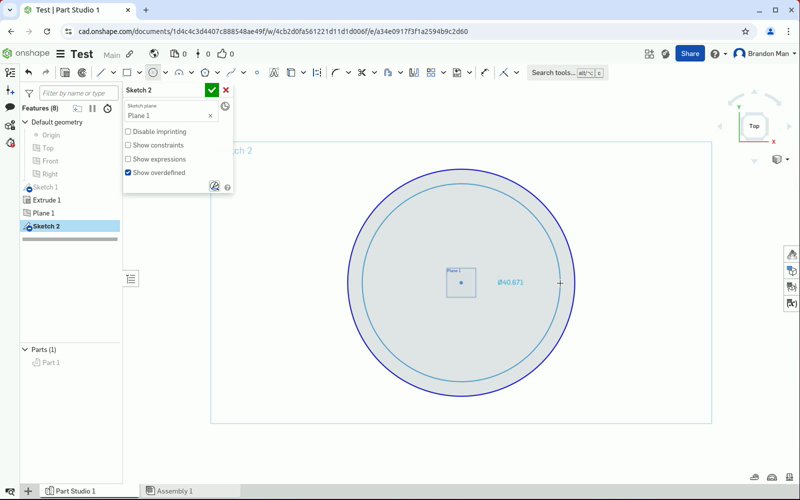
click(560, 282)
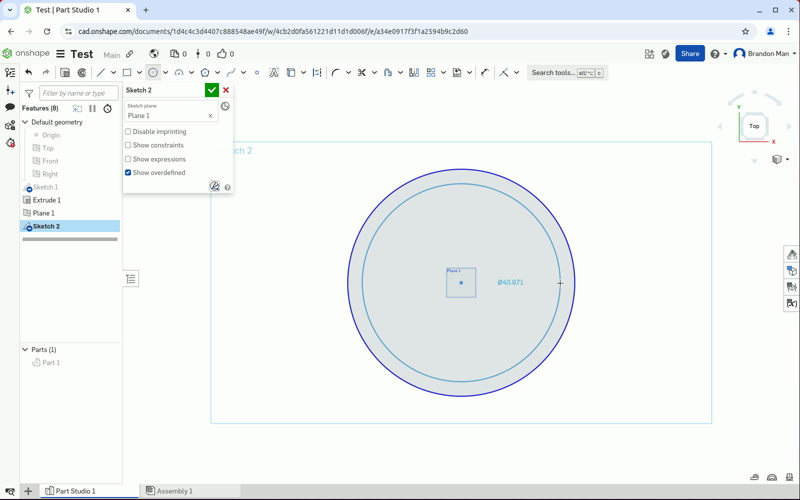
key(esc)
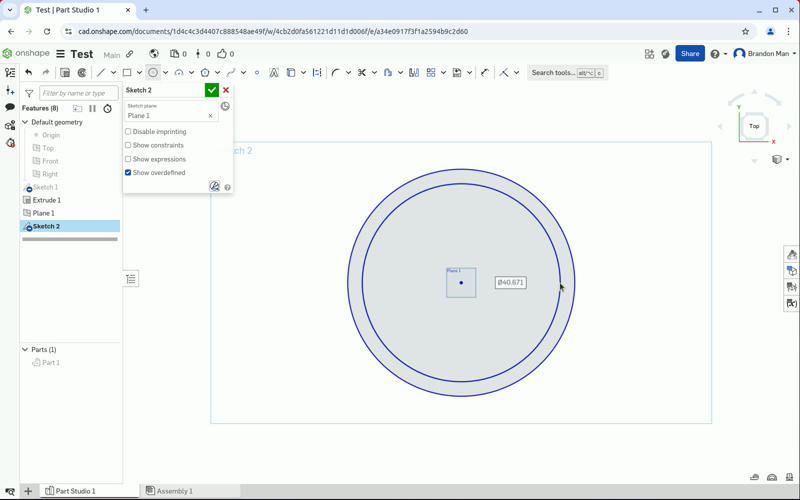
mouse_move(484, 386)
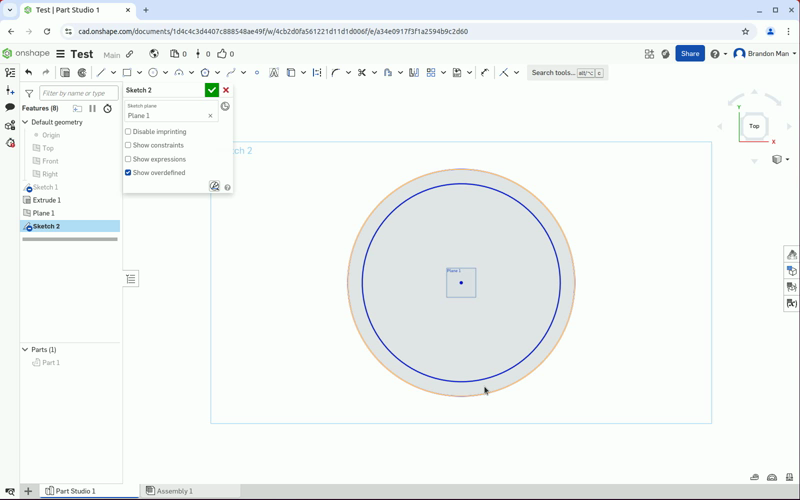
click(484, 386)
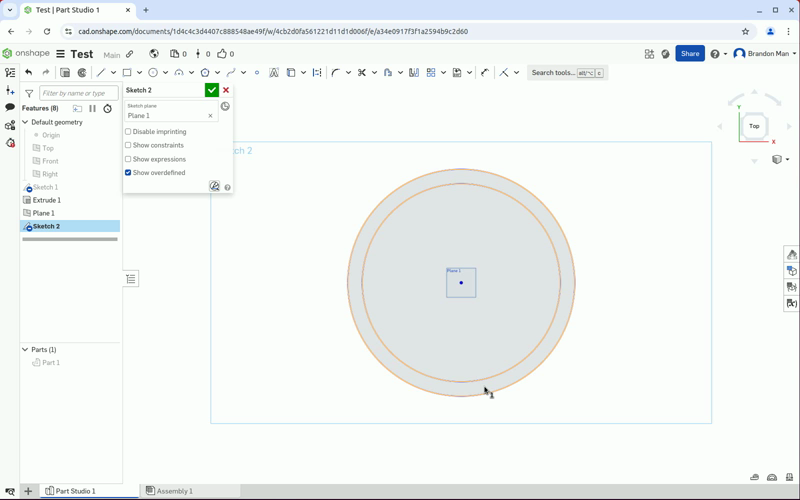
mouse_move(73, 352)
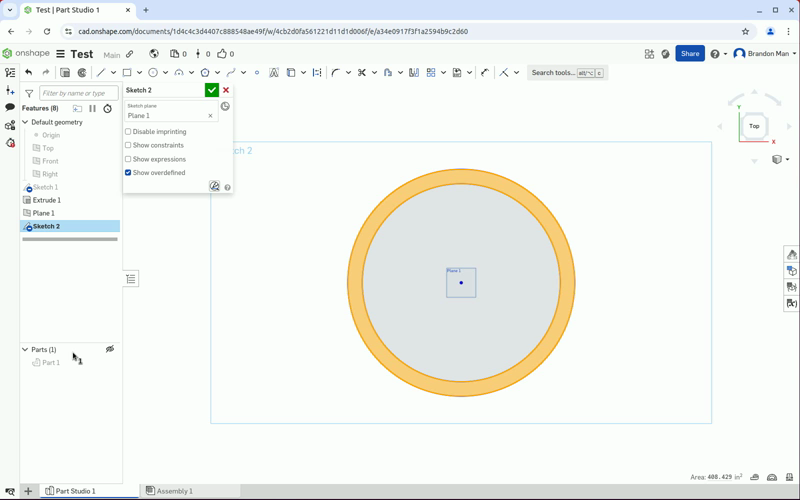
key(shift+y)
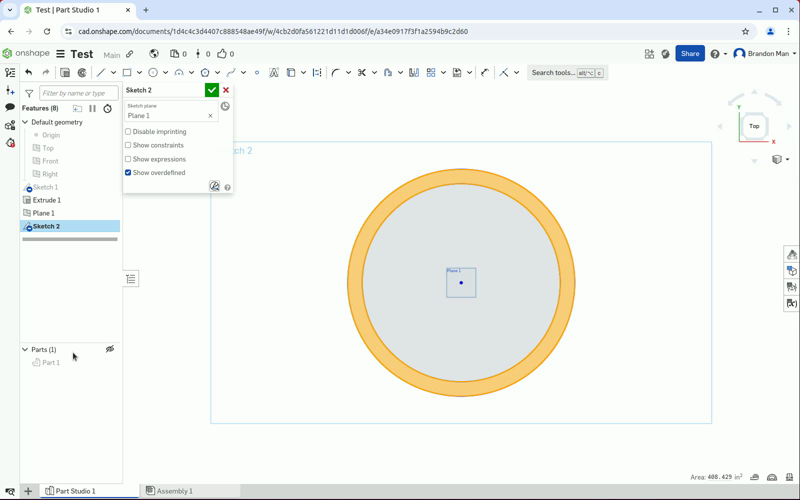
key(shift+e)
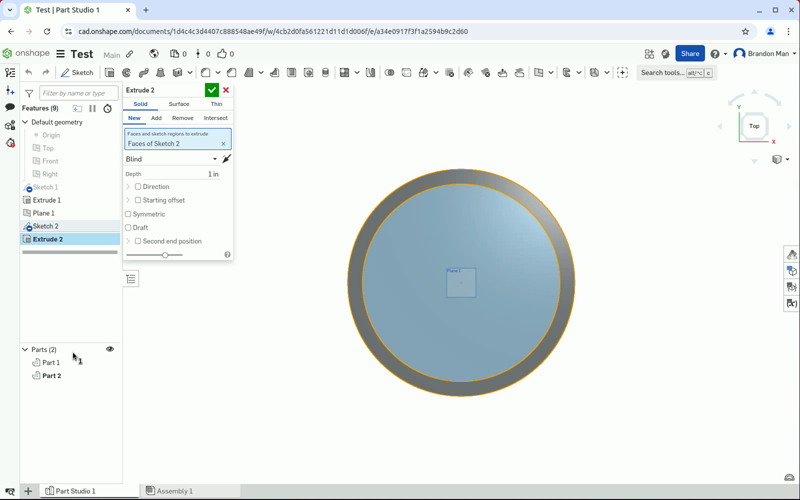
mouse_move(143, 106)
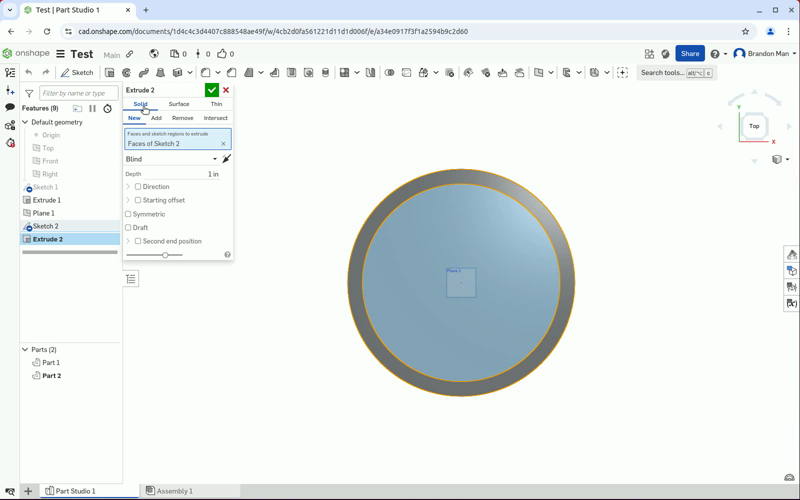
click(143, 106)
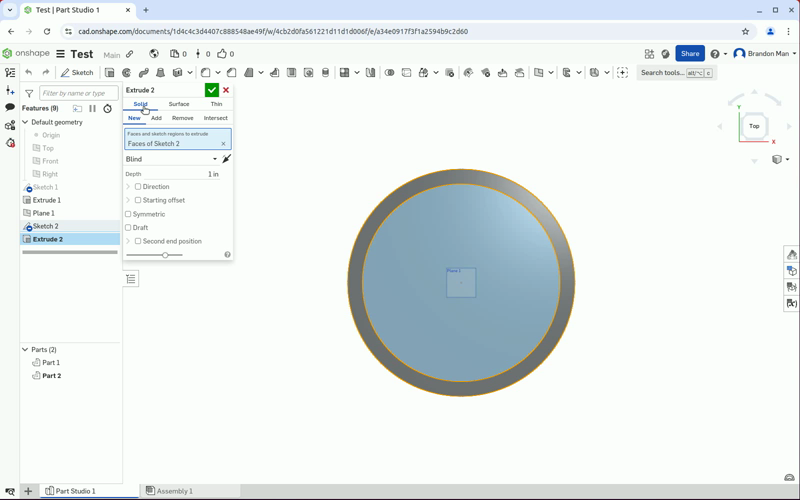
mouse_move(137, 120)
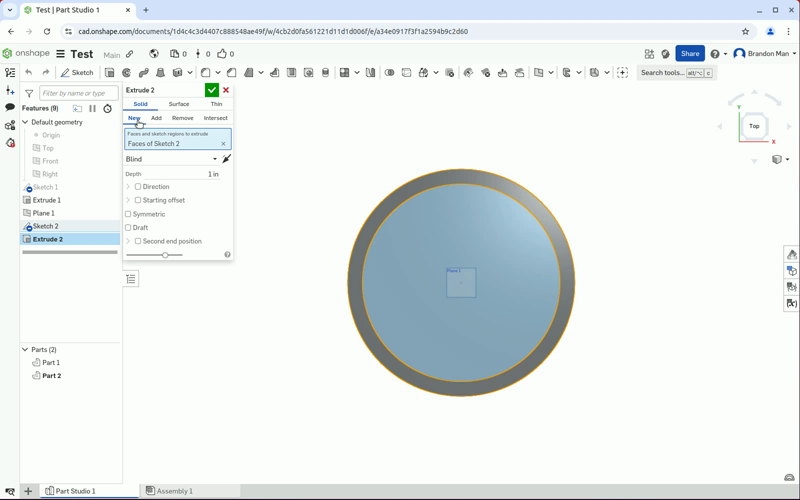
click(137, 120)
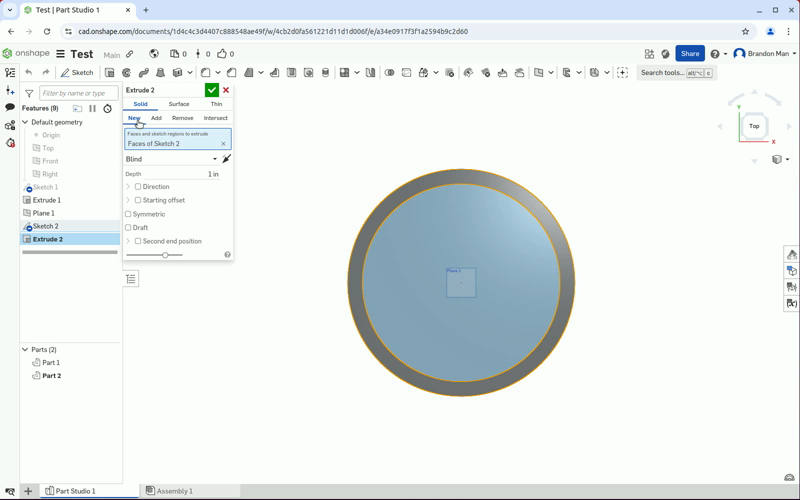
key(tab, 4)
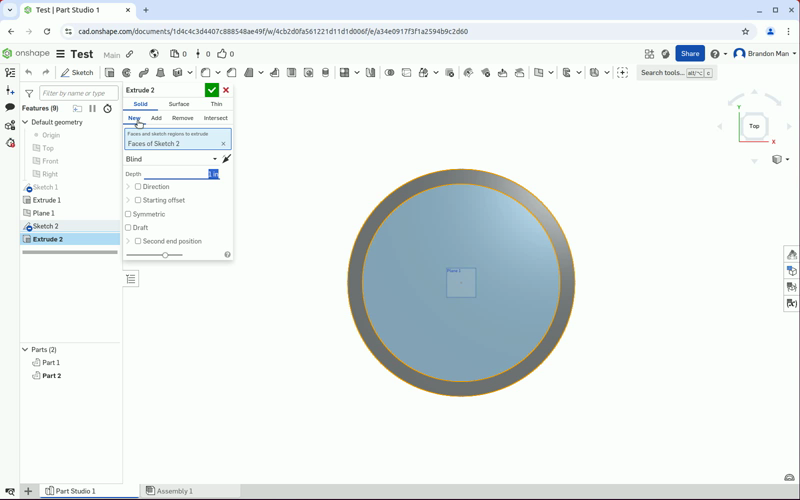
text(11.073)
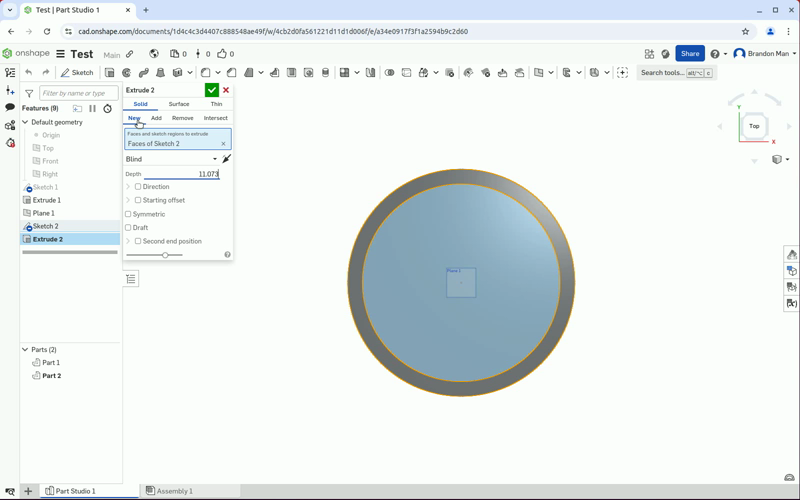
key(enter)
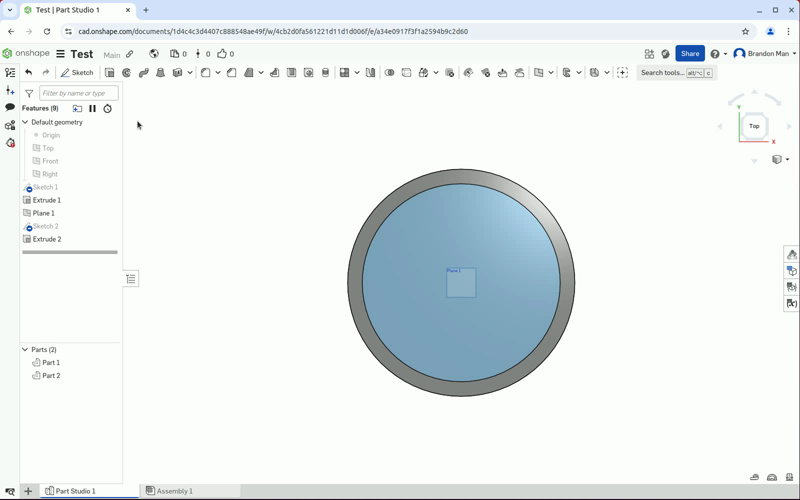
key(shift+h)
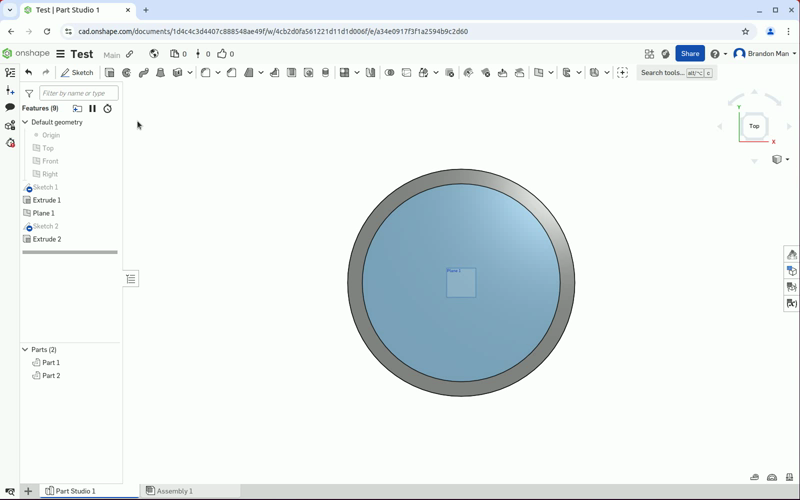
key(shift+h)
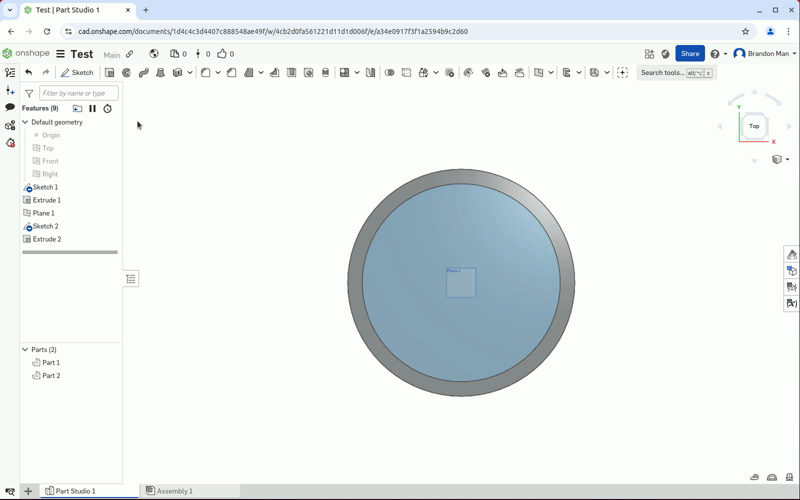
key(shift+7)
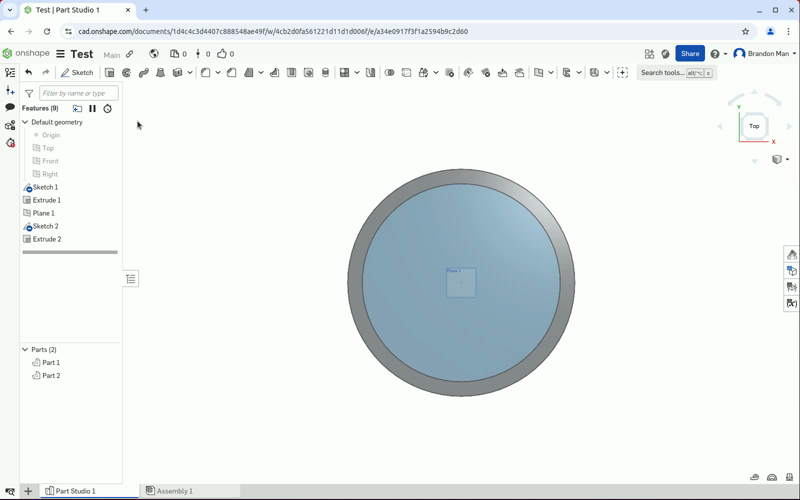
key(up, 3)
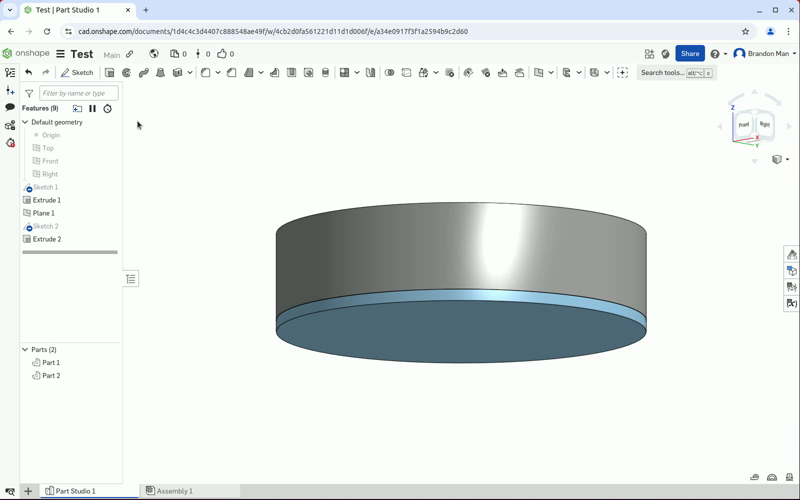
key(left, 3)
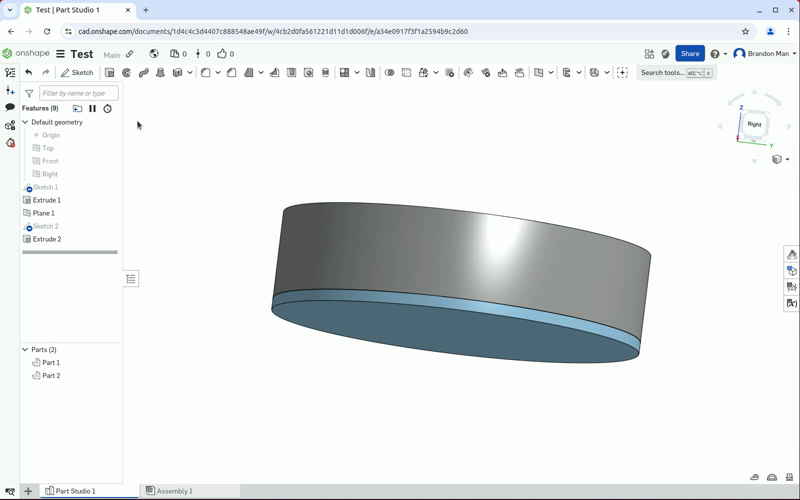
key(right, 3)
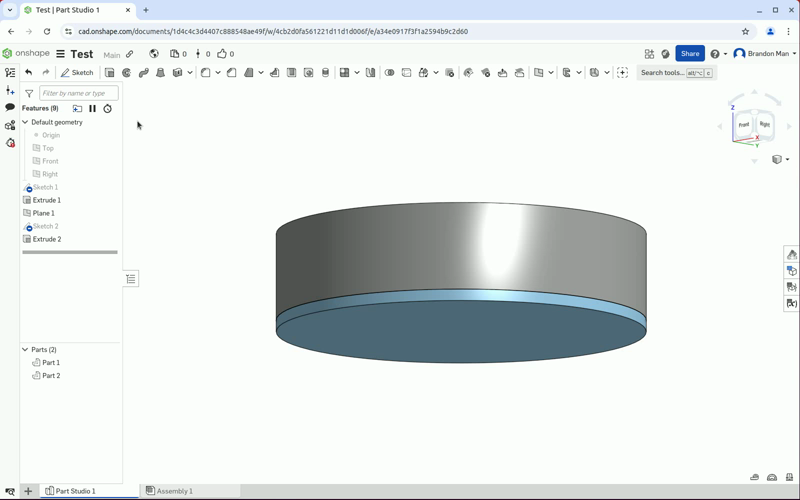
key(down, 3)
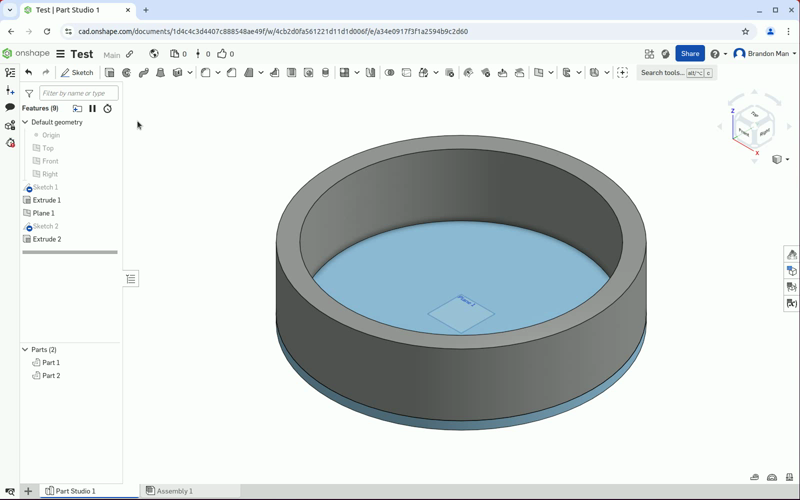
mouse_move(73, 189)
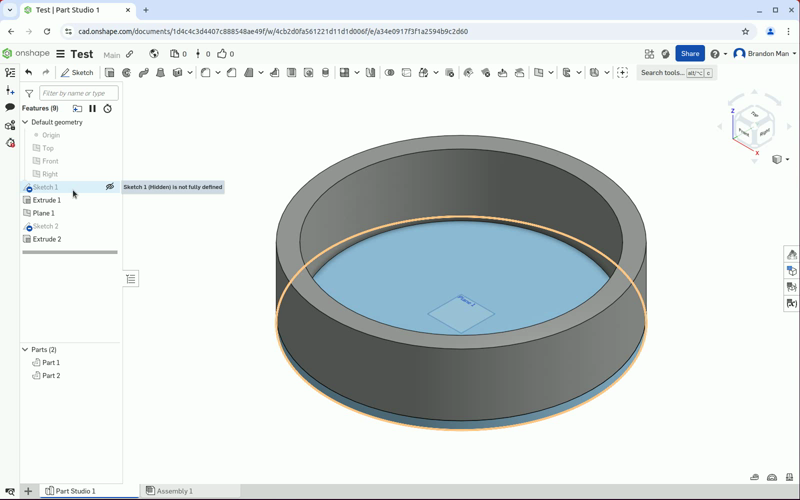
click(73, 189)